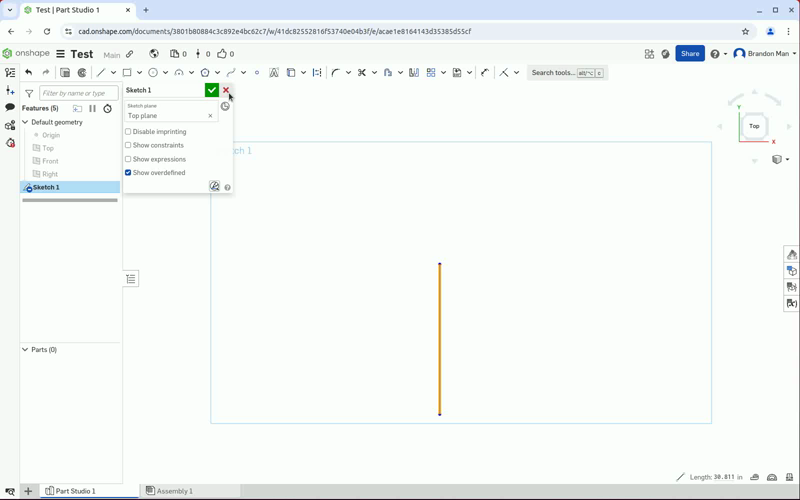
key(shift+h)
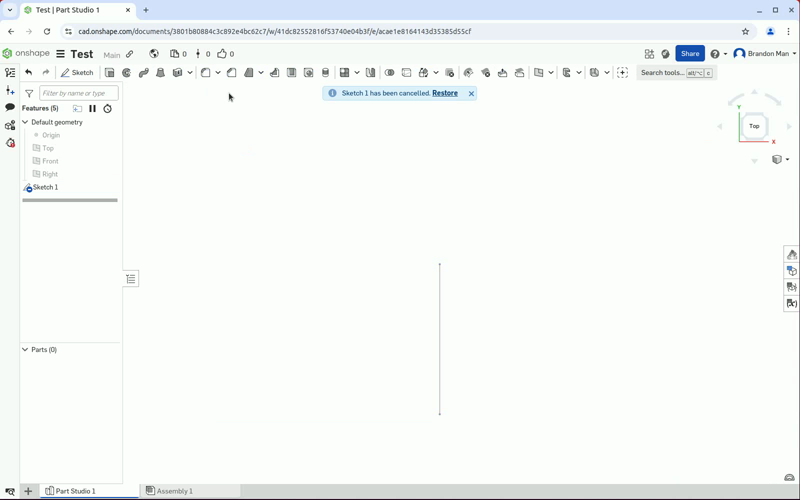
key(shift+s)
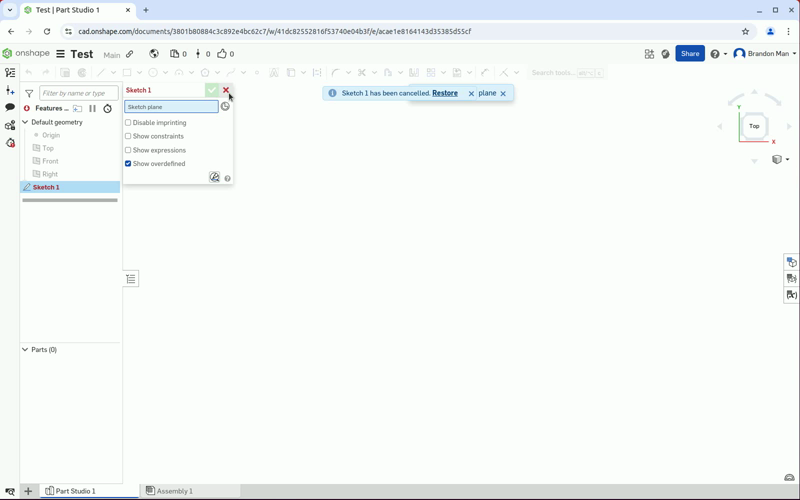
mouse_move(73, 150)
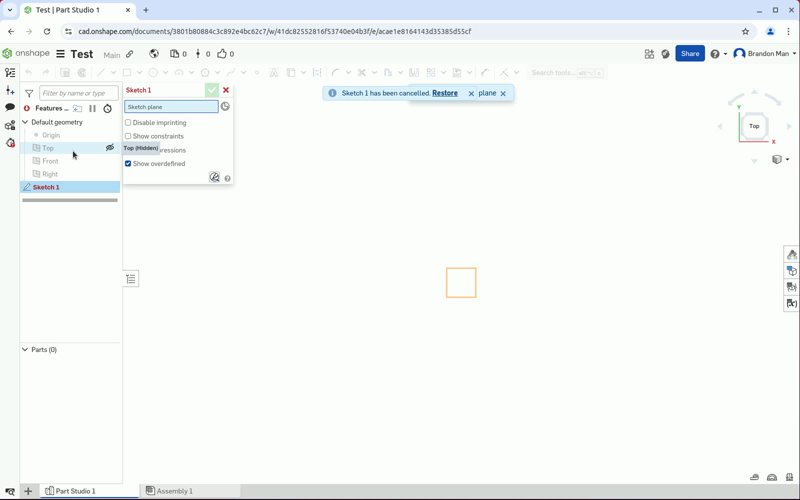
click(73, 150)
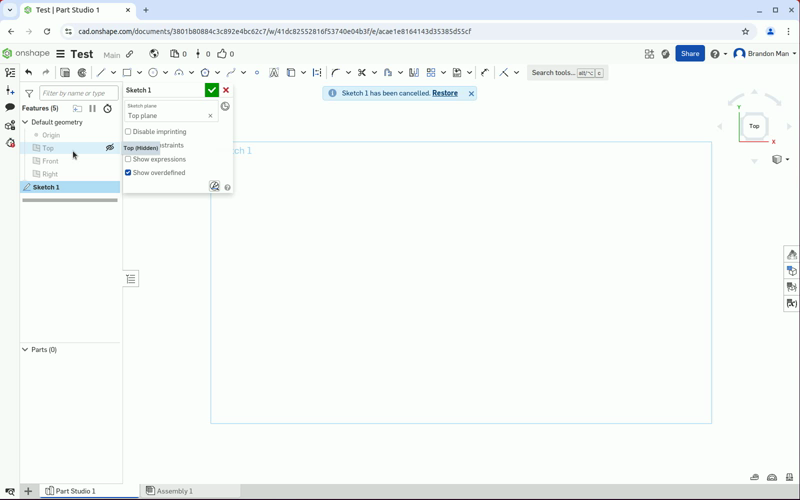
mouse_move(73, 352)
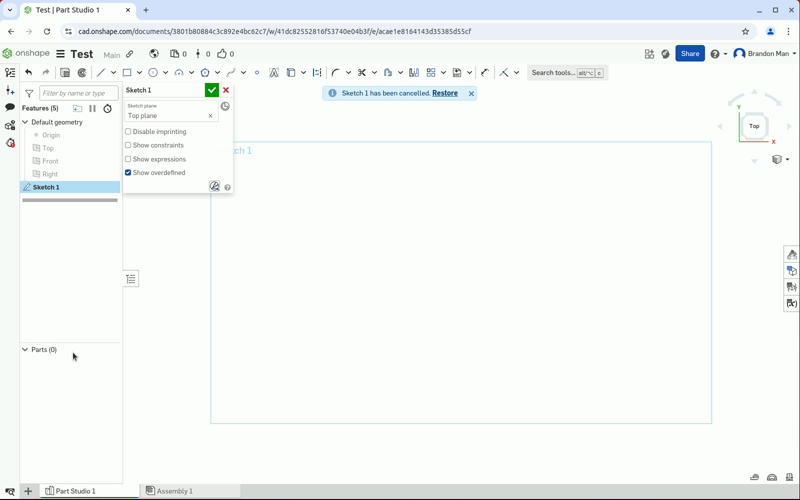
key(y)
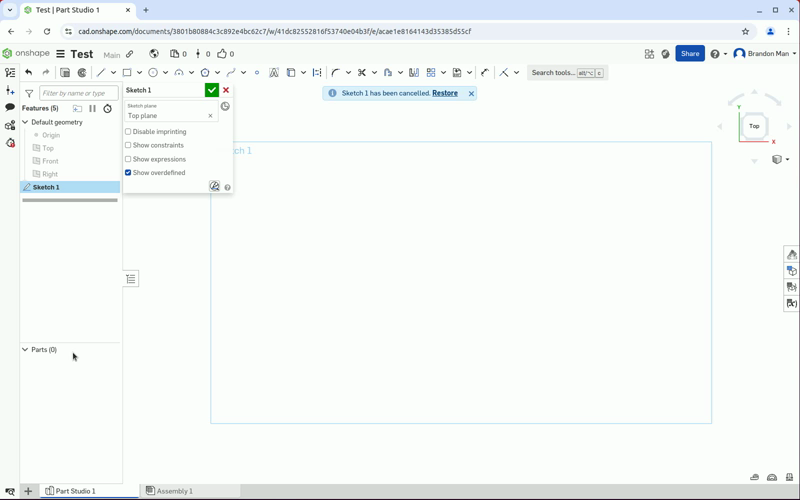
key(c)
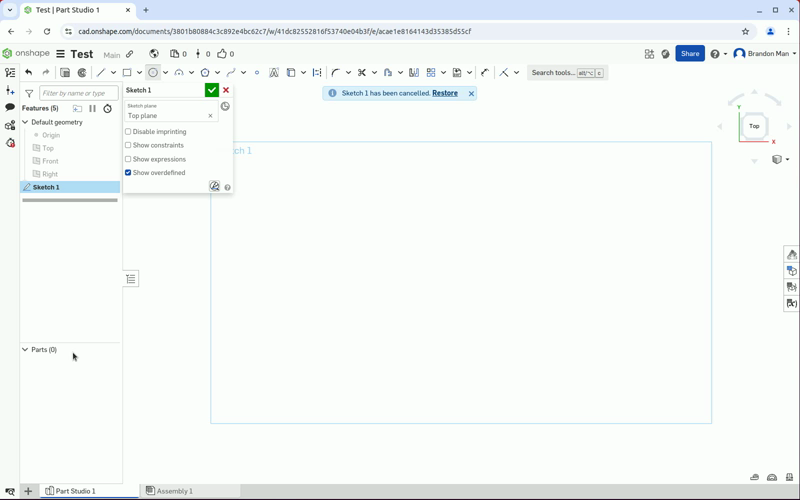
key_down(shift)
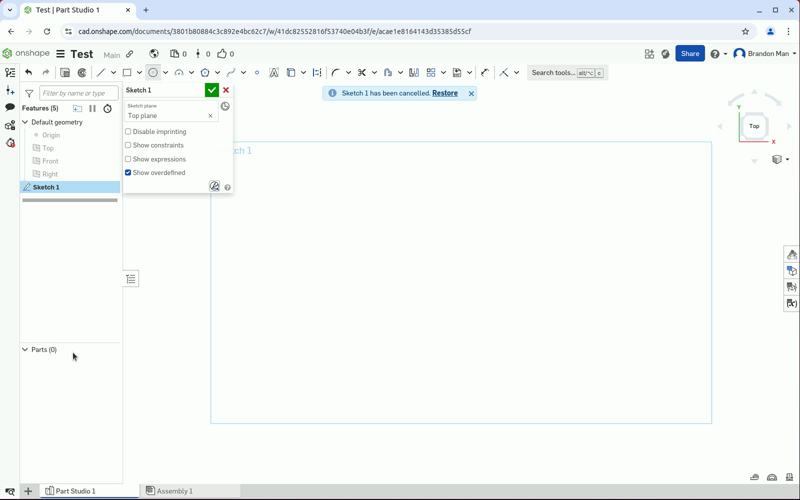
mouse_move(460, 282)
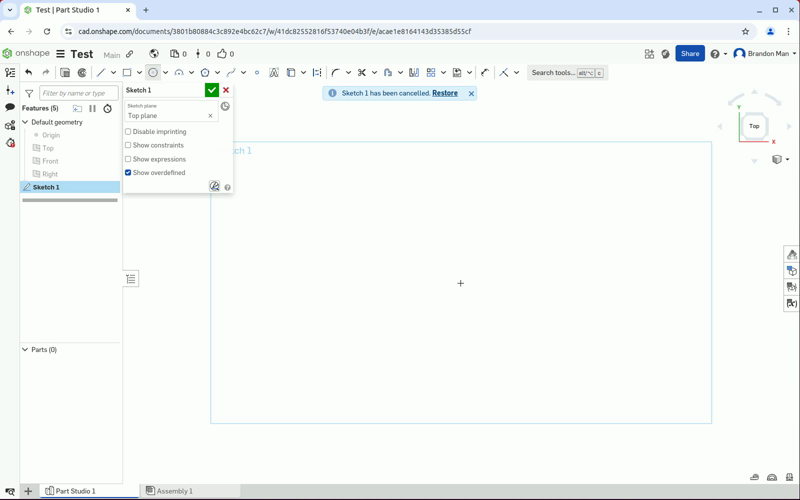
click(460, 282)
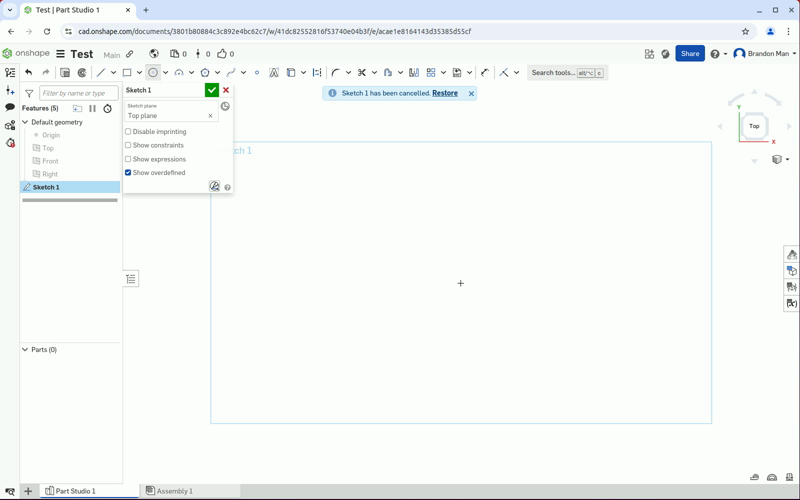
key_up(shift)
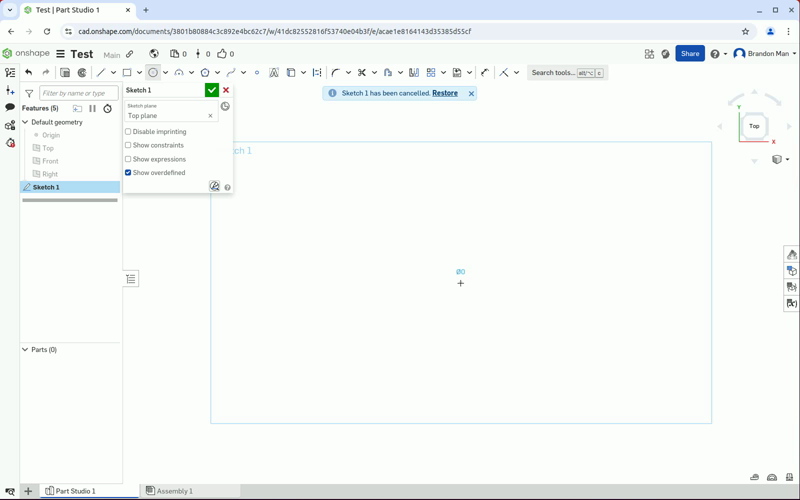
mouse_move(533, 282)
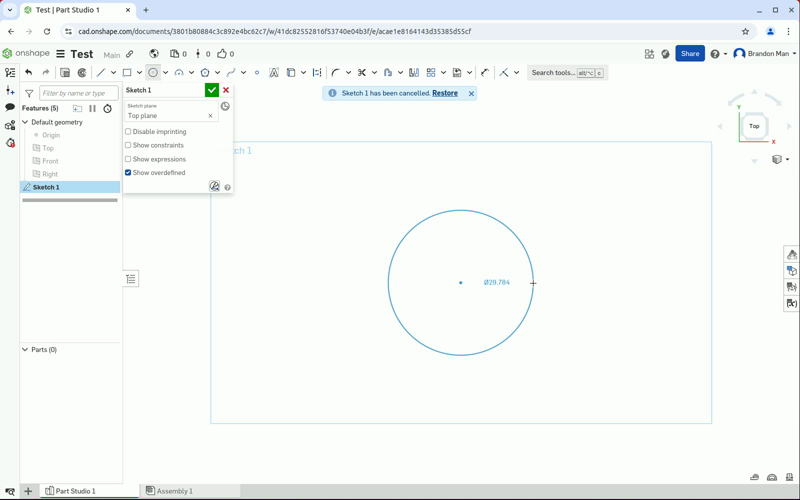
click(533, 282)
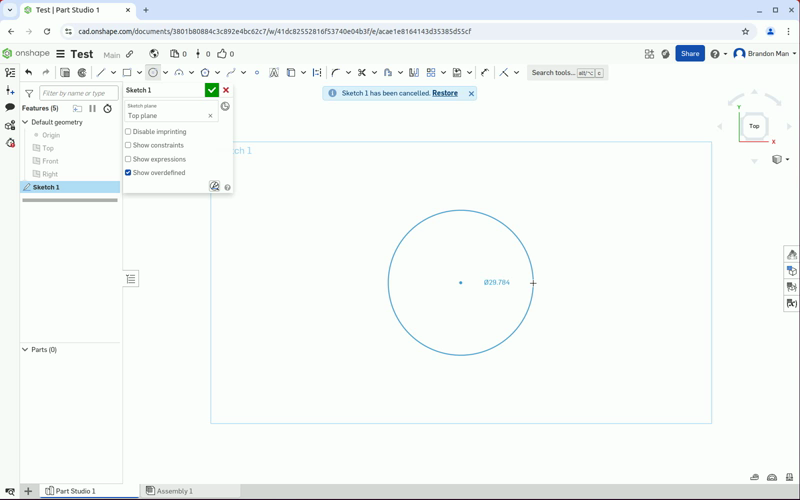
key(esc)
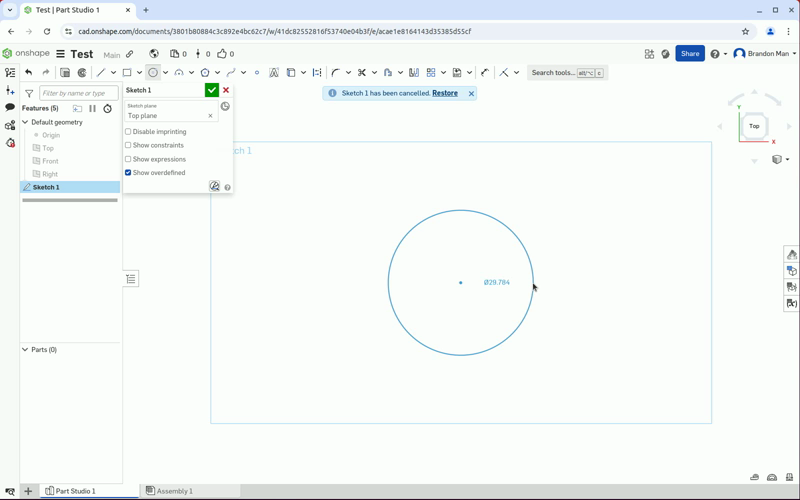
mouse_move(467, 292)
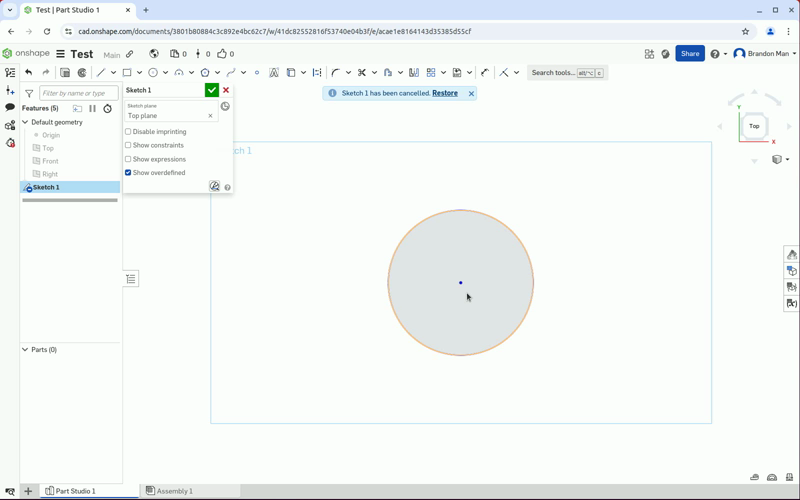
click(467, 292)
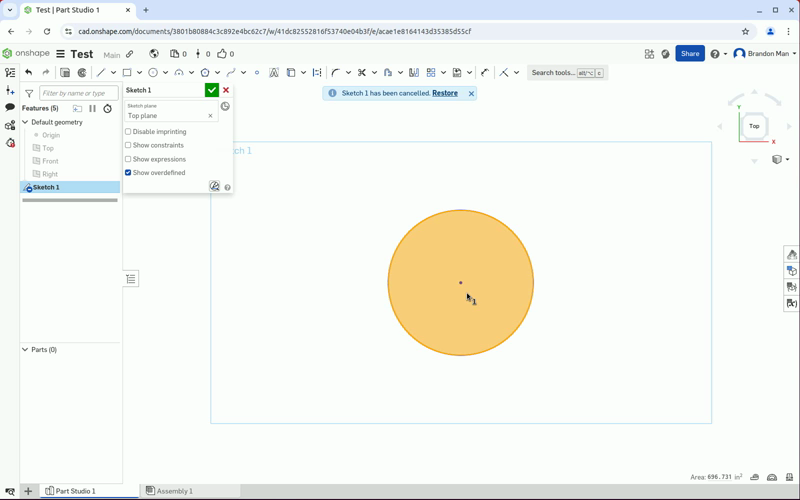
mouse_move(73, 352)
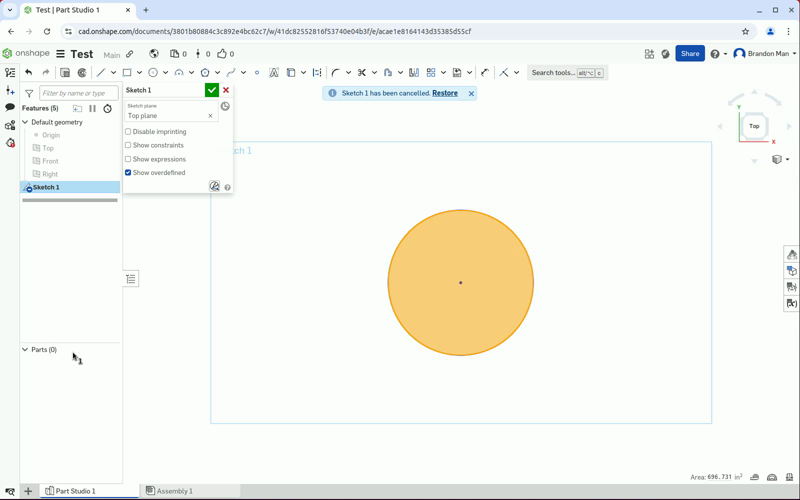
key(shift+y)
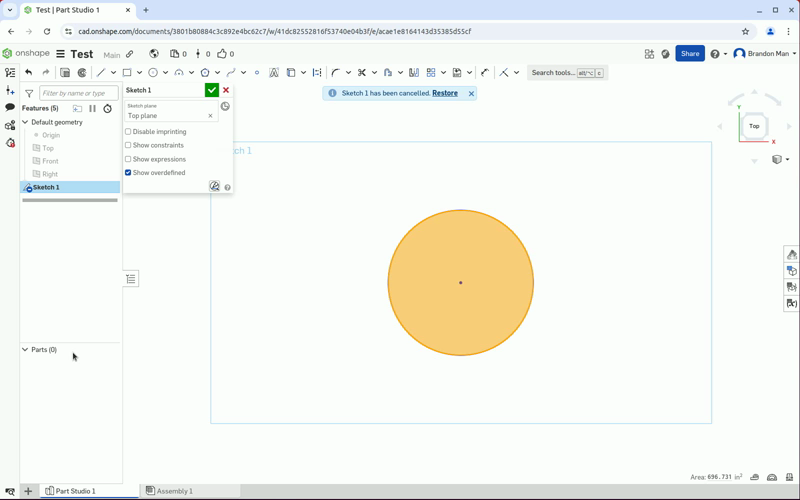
key(shift+e)
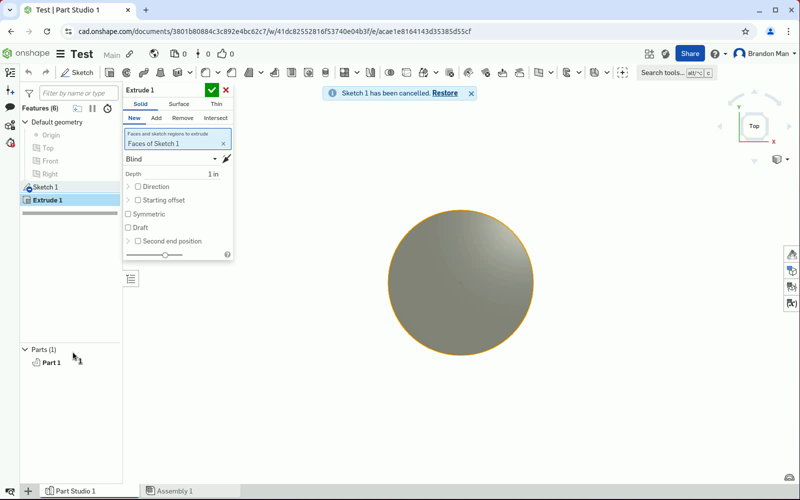
mouse_move(143, 106)
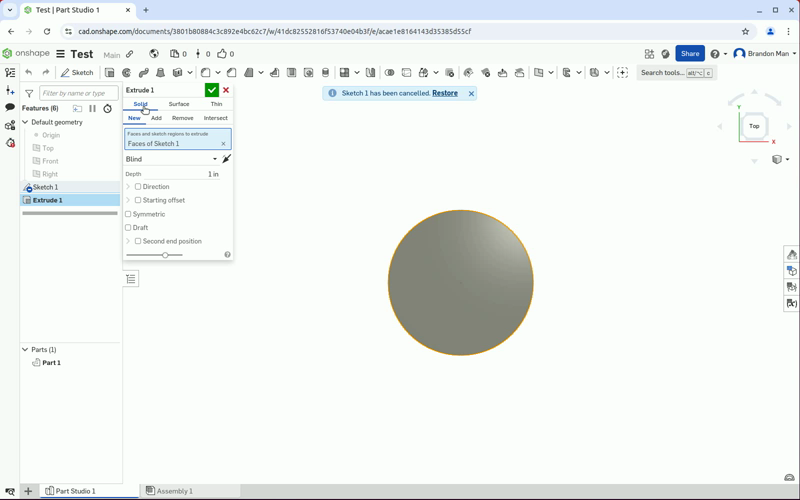
click(143, 106)
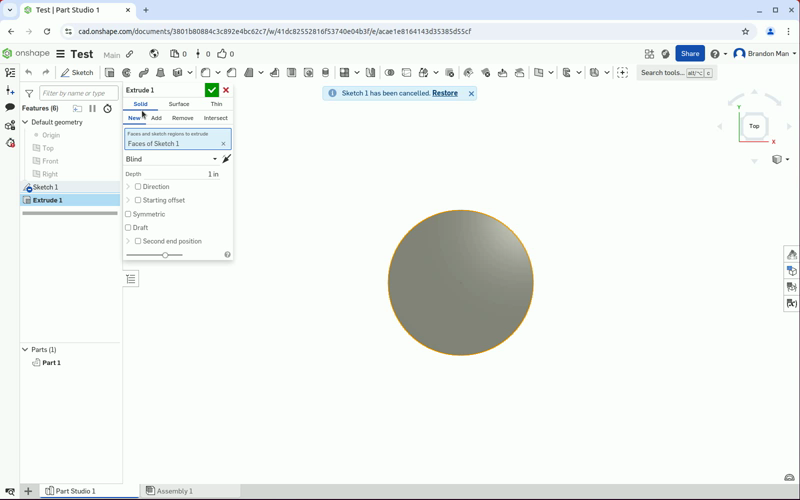
mouse_move(137, 120)
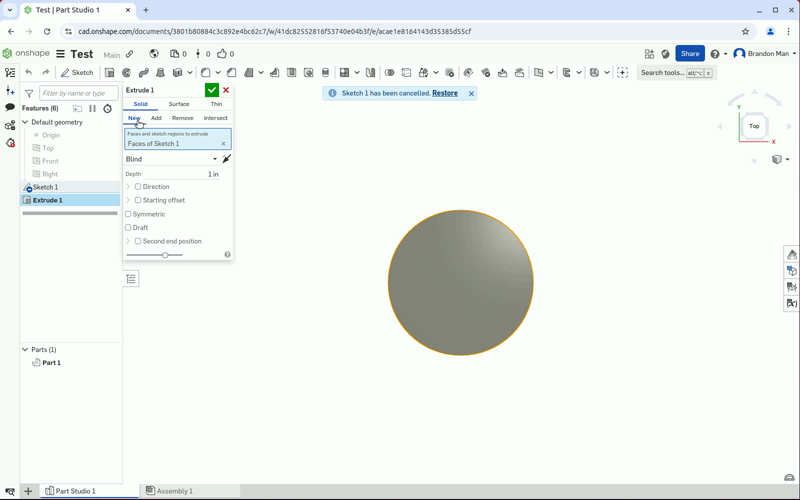
click(137, 120)
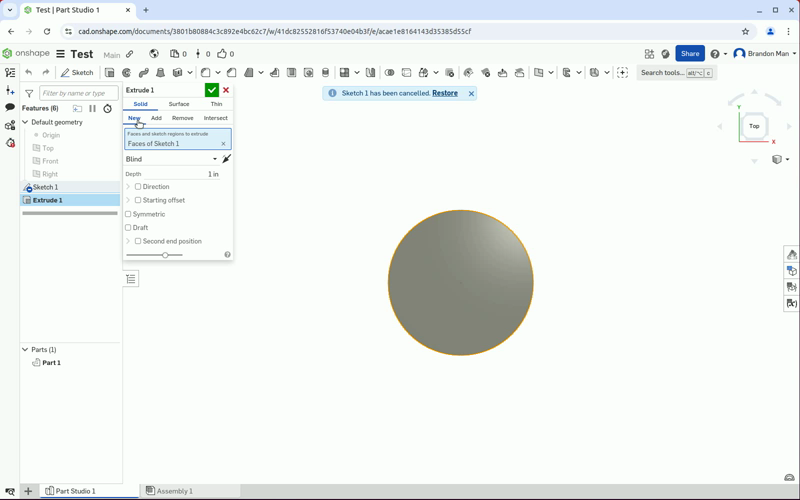
key(tab, 4)
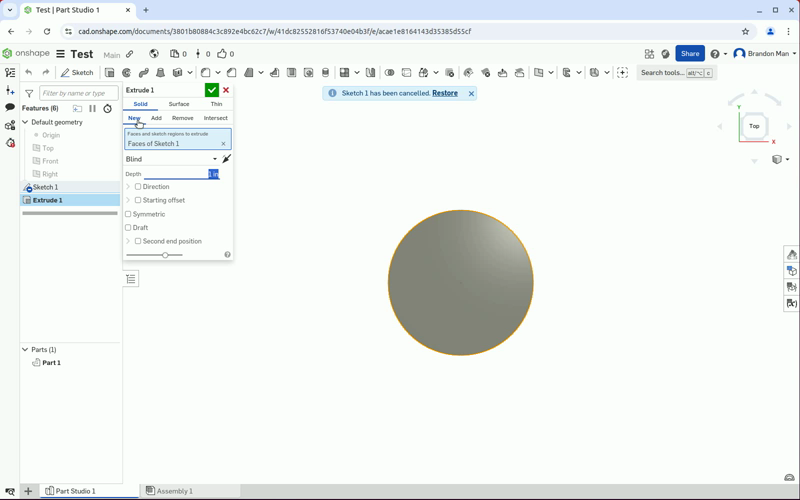
text(8.184)
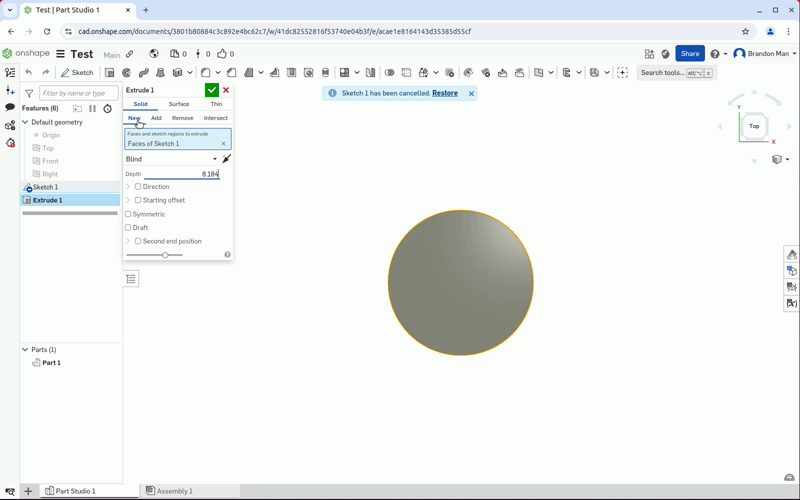
key(enter)
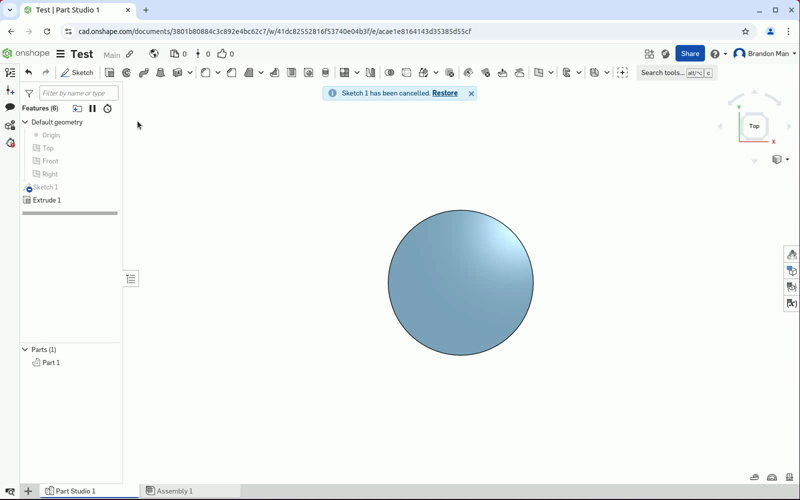
key(shift+h)
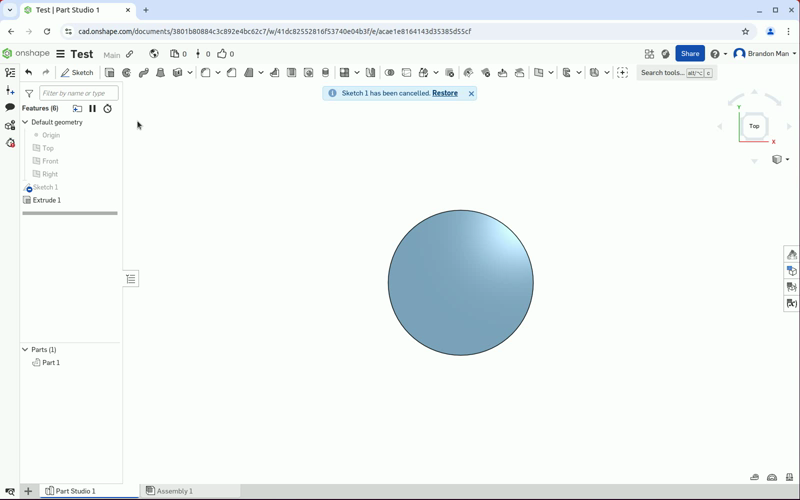
key(shift+h)
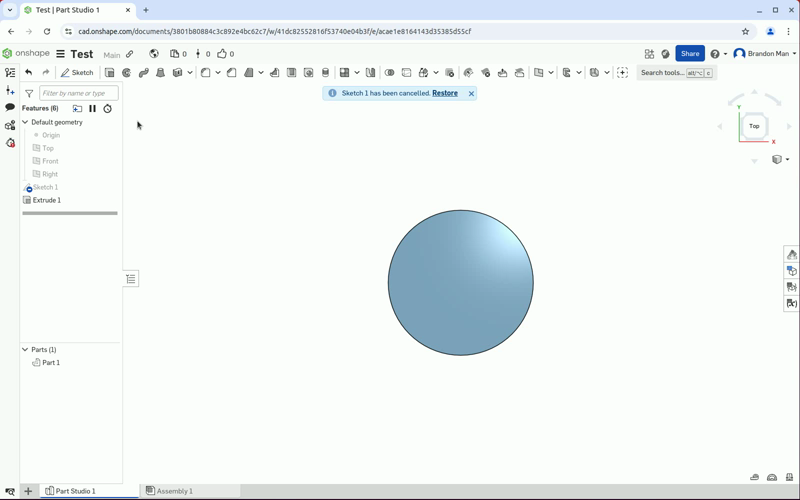
mouse_move(73, 189)
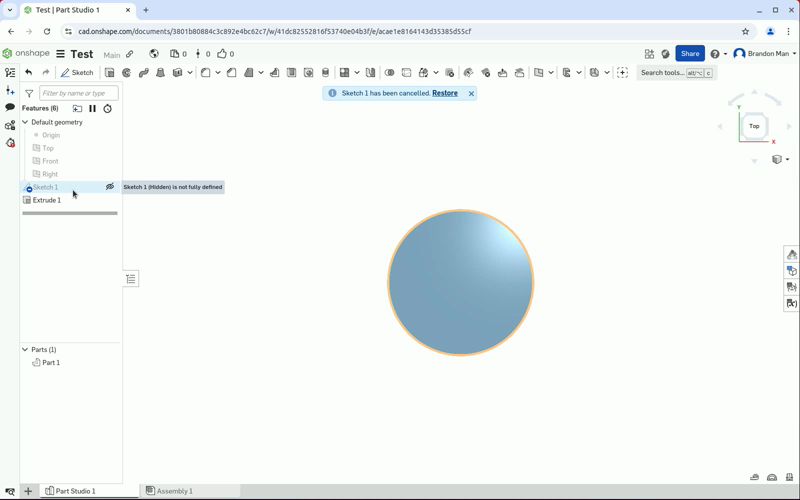
click(73, 189)
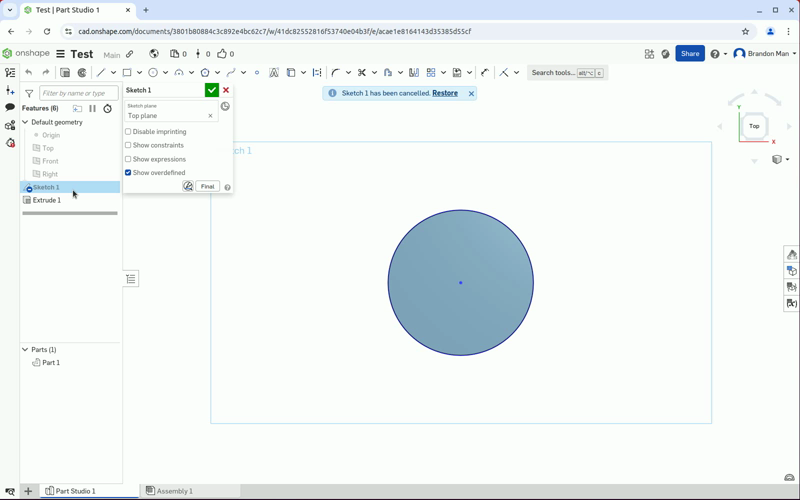
mouse_move(229, 92)
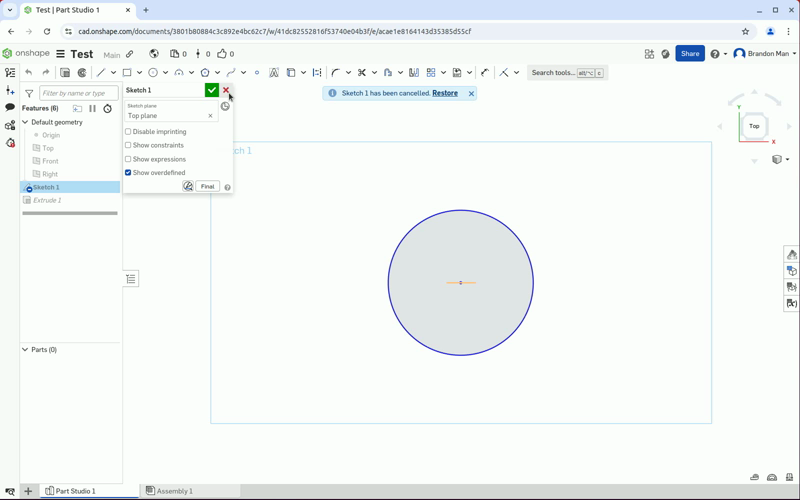
click(229, 92)
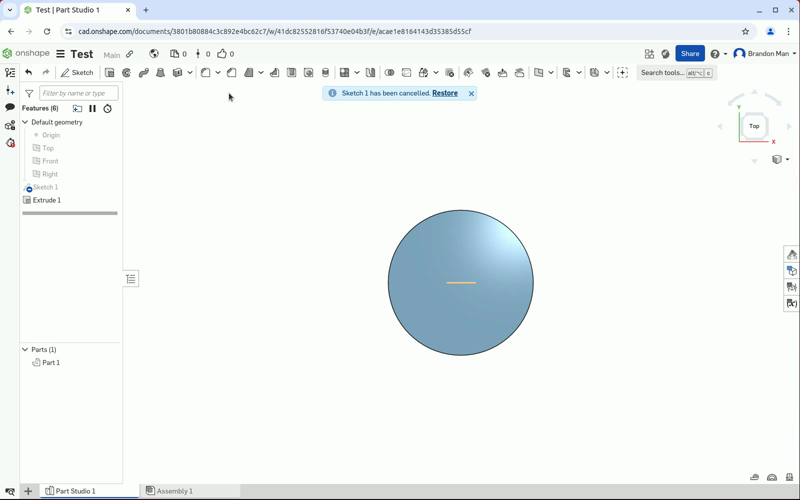
mouse_move(541, 75)
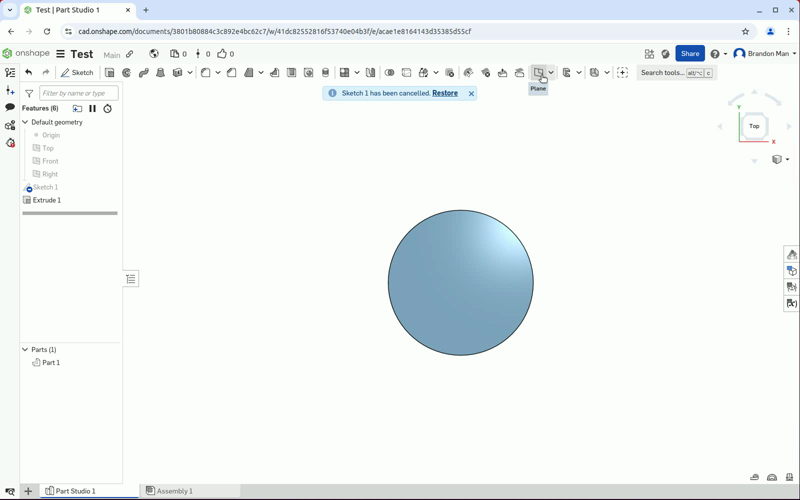
click(541, 75)
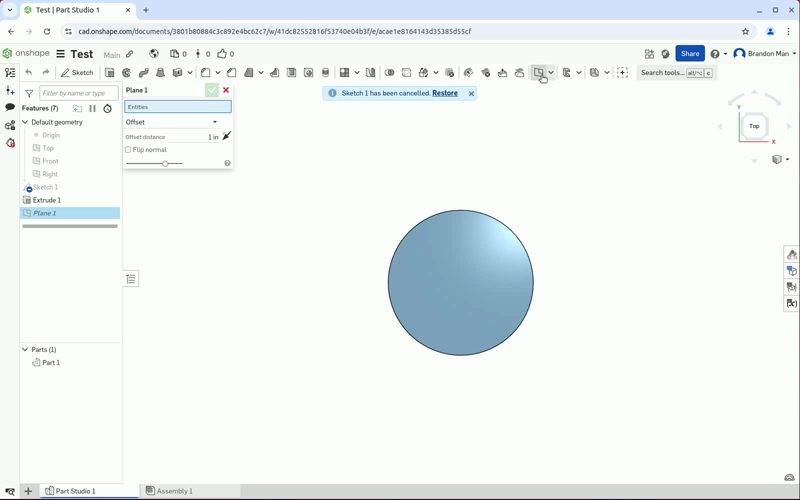
mouse_move(73, 150)
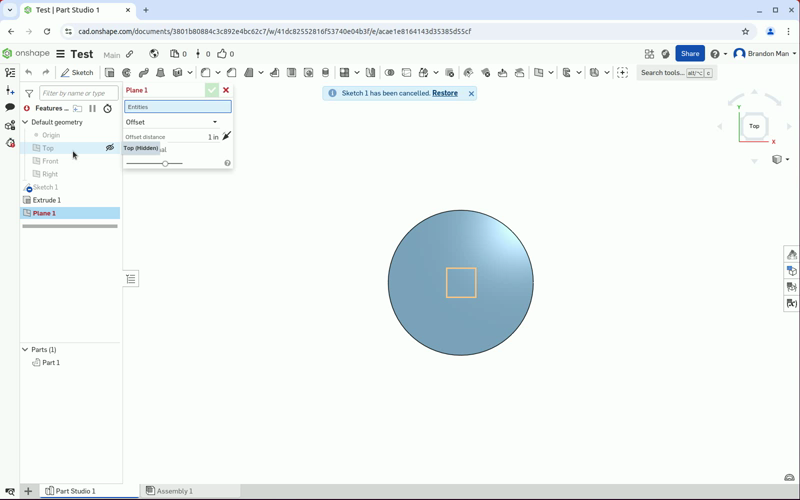
click(73, 150)
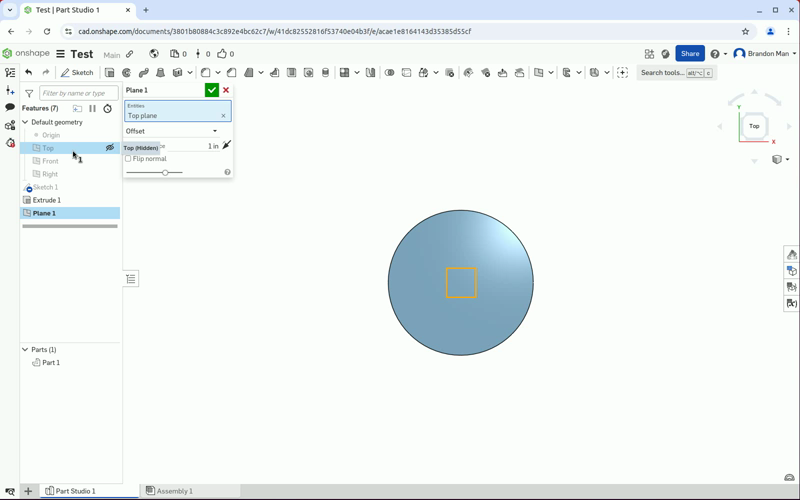
key(tab, 2)
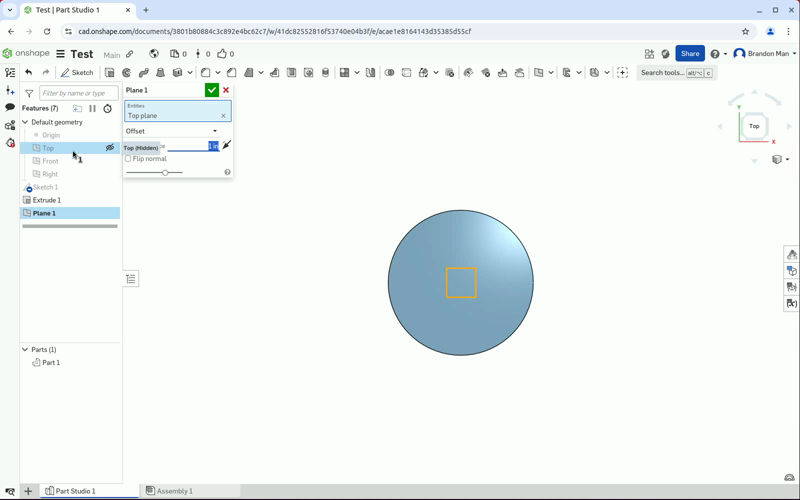
text(8.196)
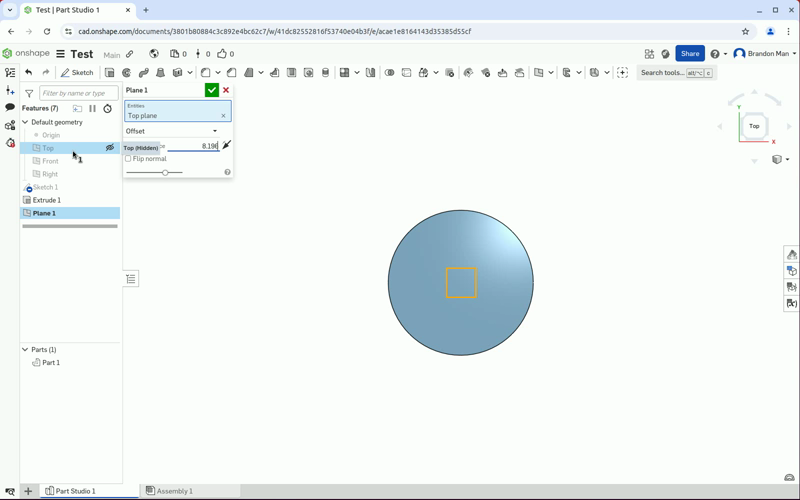
key(enter, 2)
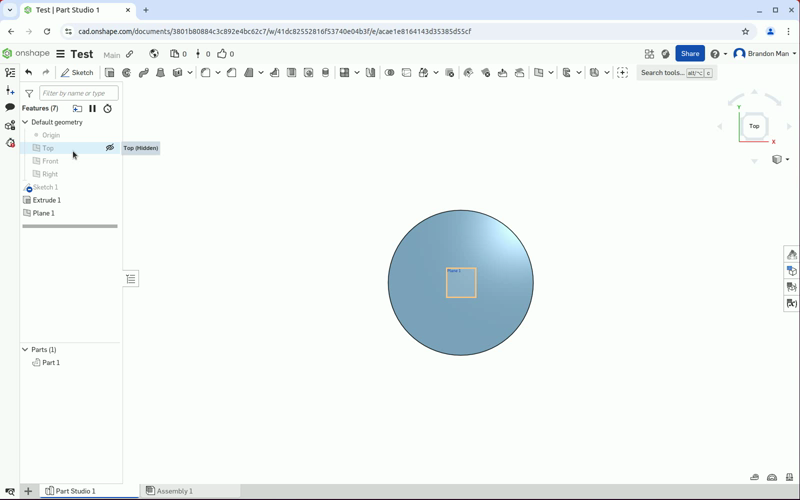
key(shift+s)
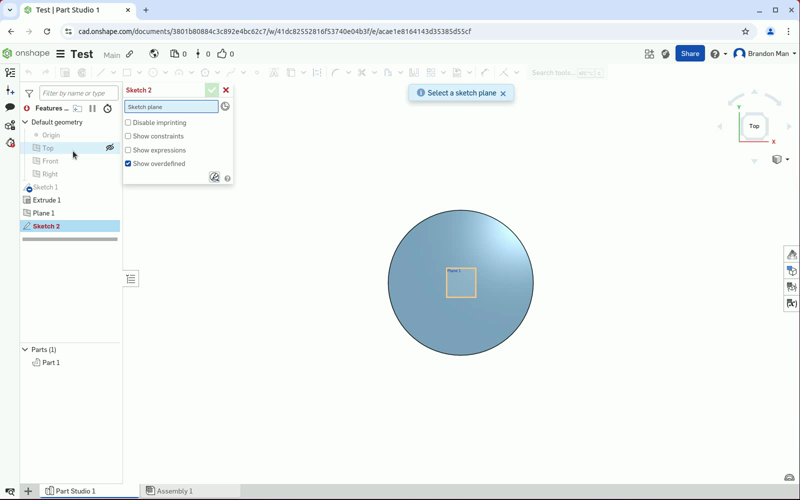
mouse_move(73, 215)
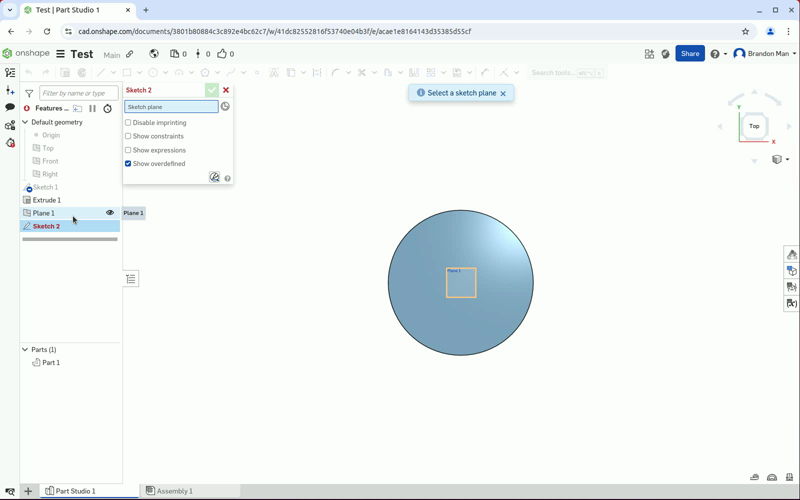
click(73, 215)
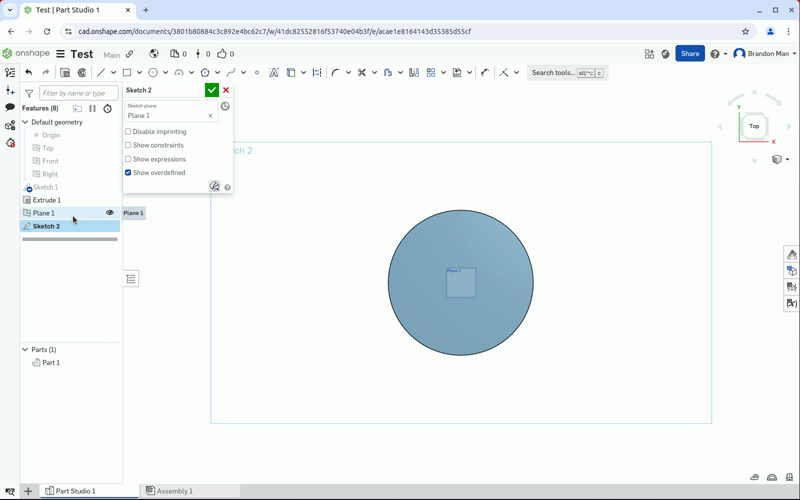
mouse_move(73, 352)
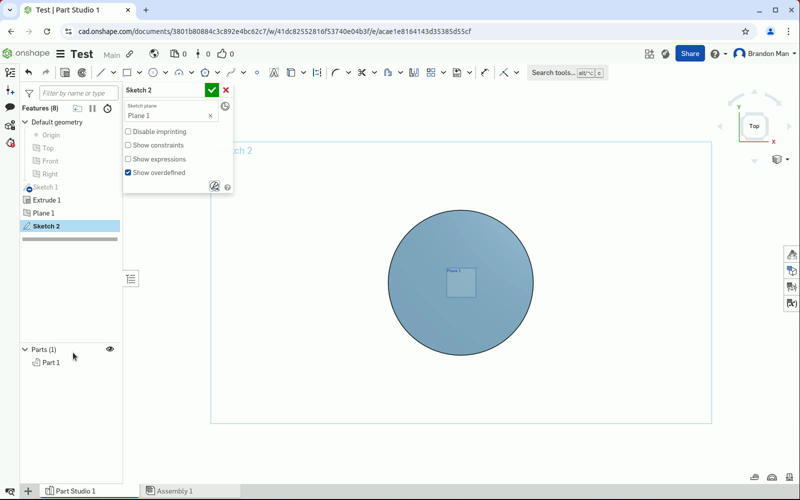
key(y)
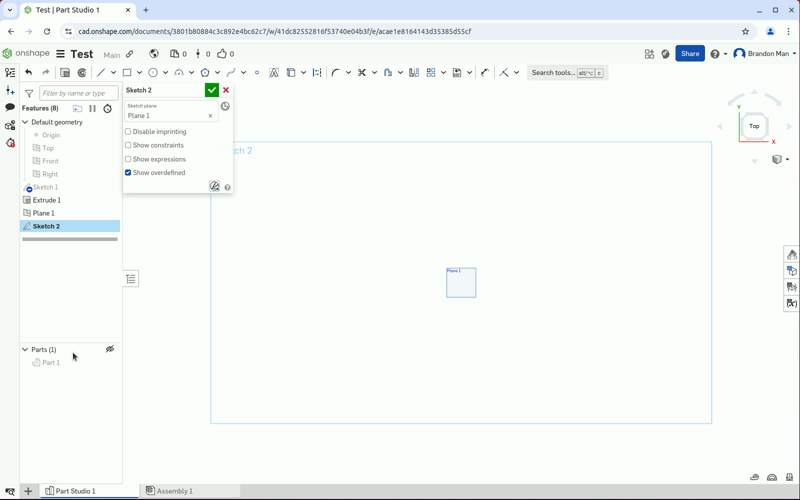
key(c)
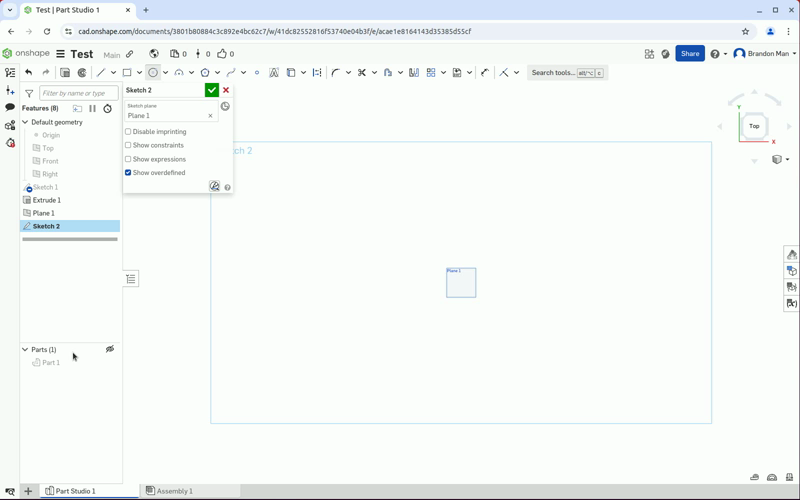
key_down(shift)
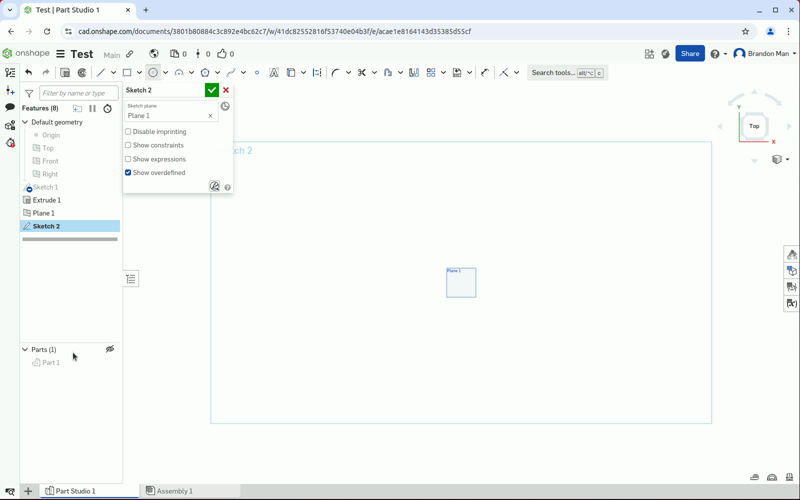
mouse_move(460, 282)
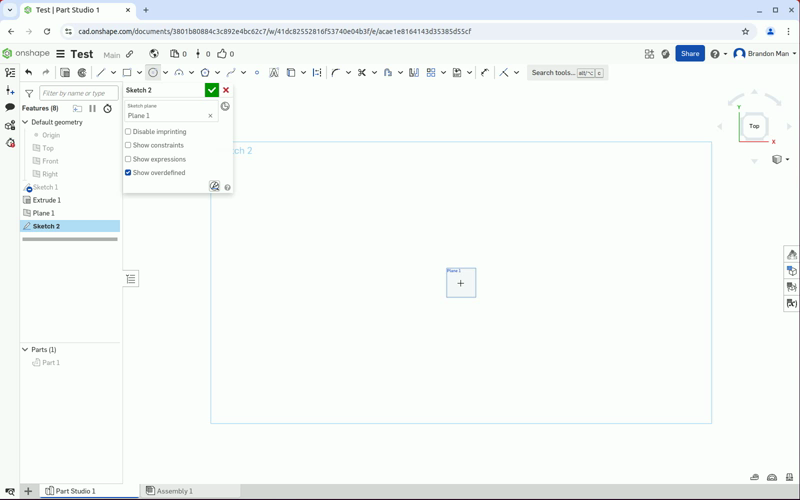
click(460, 282)
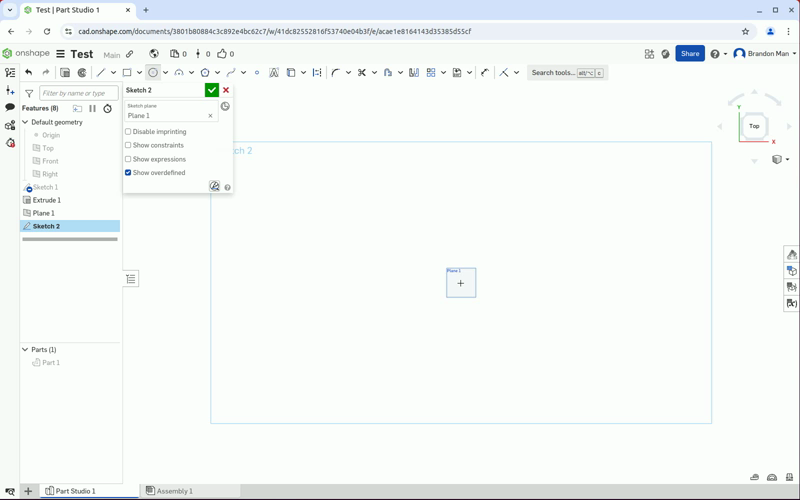
key_up(shift)
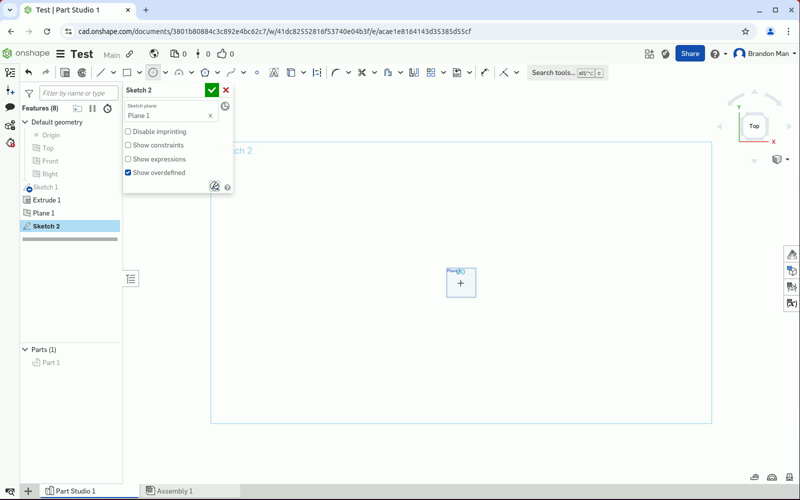
mouse_move(511, 282)
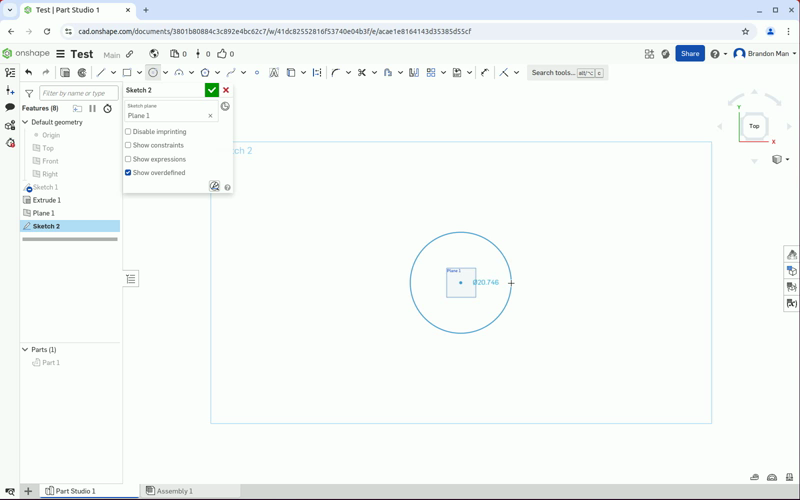
click(511, 282)
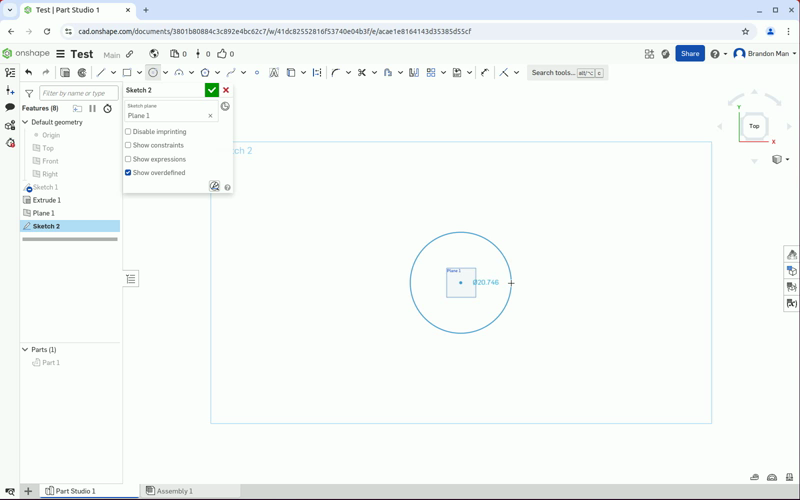
key(esc)
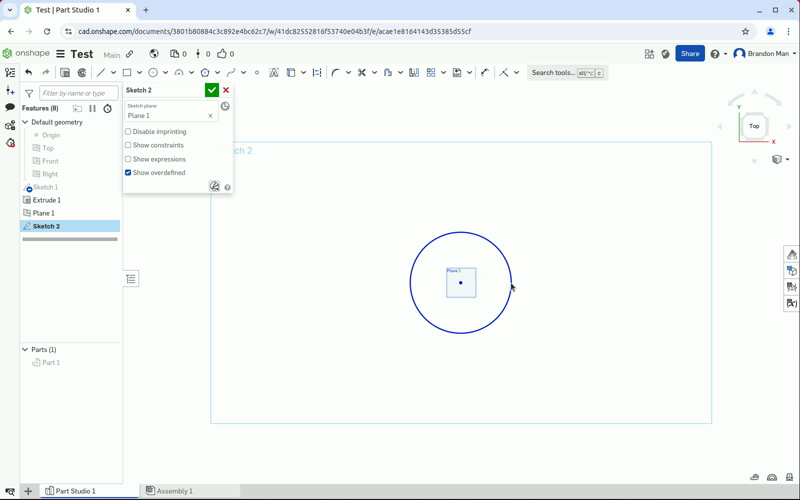
mouse_move(448, 294)
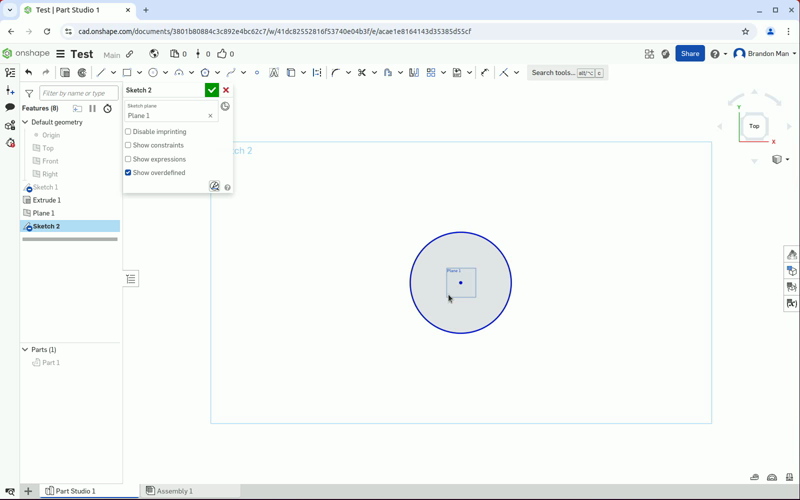
click(448, 294)
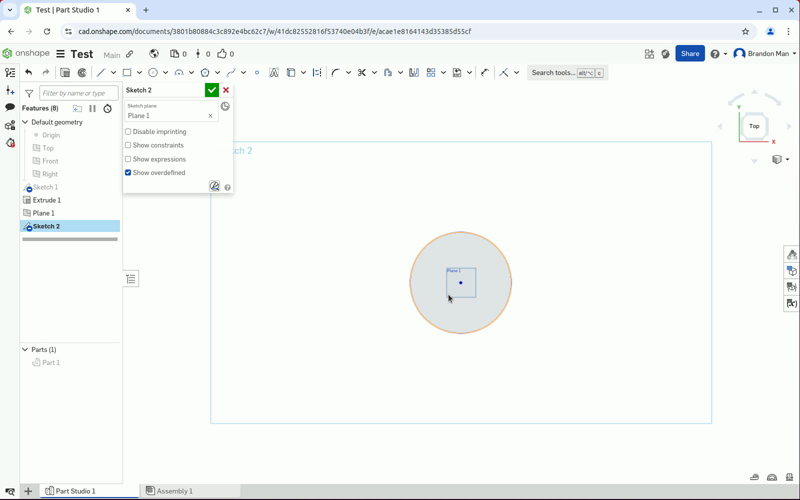
mouse_move(73, 352)
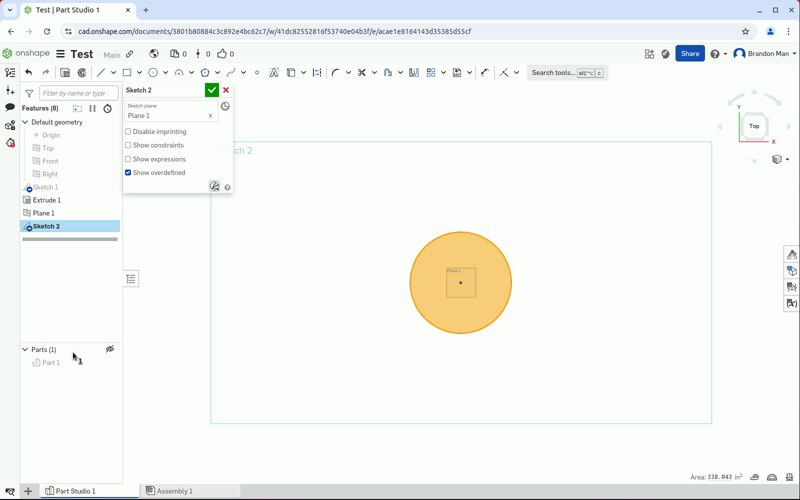
key(shift+y)
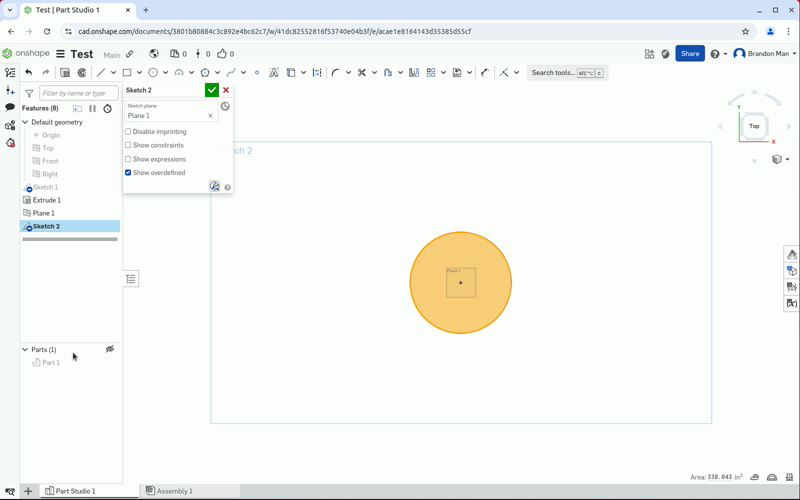
key(shift+e)
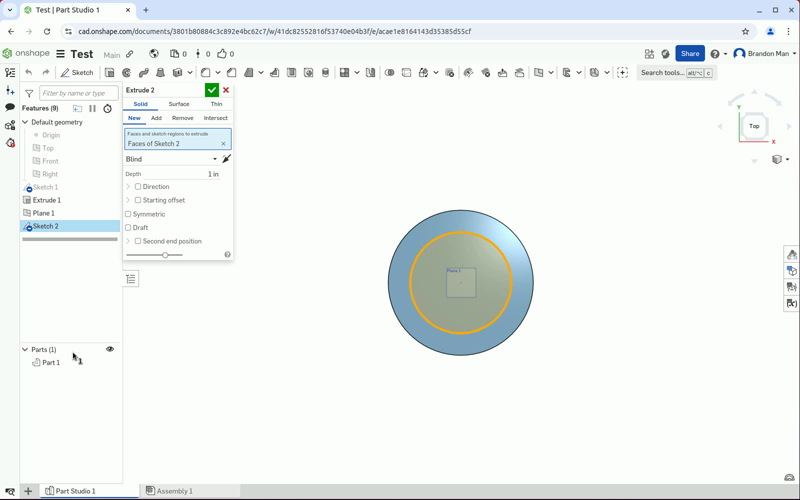
mouse_move(143, 106)
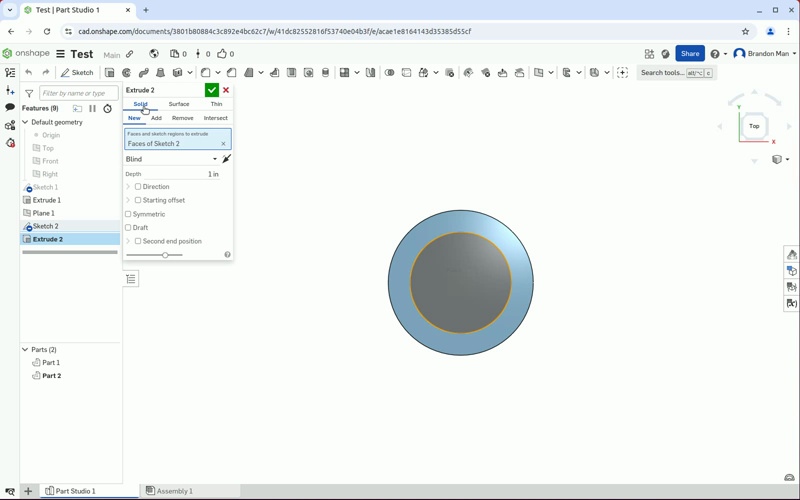
click(143, 106)
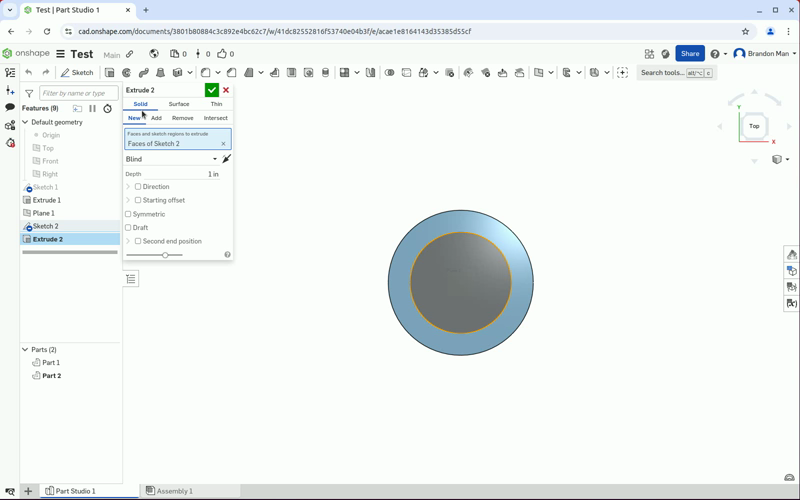
mouse_move(137, 120)
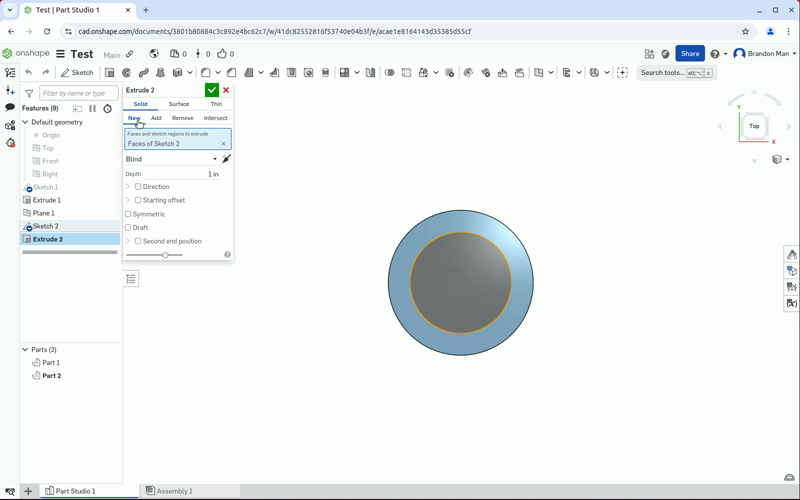
click(137, 120)
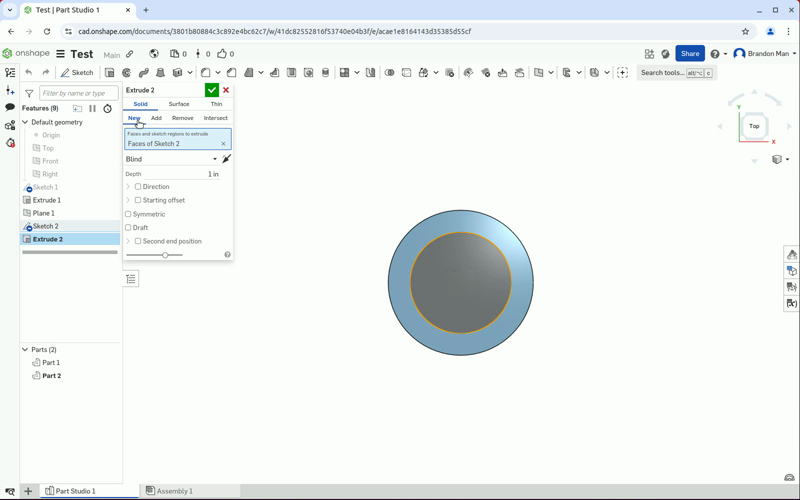
key(tab, 4)
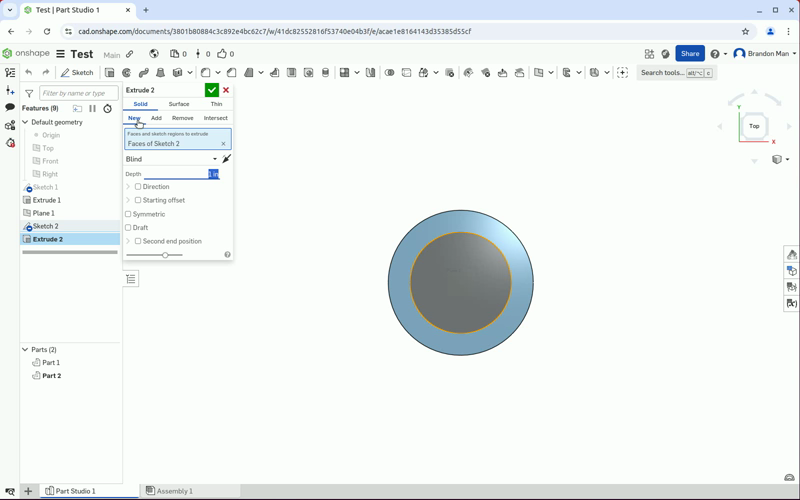
text(11.554)
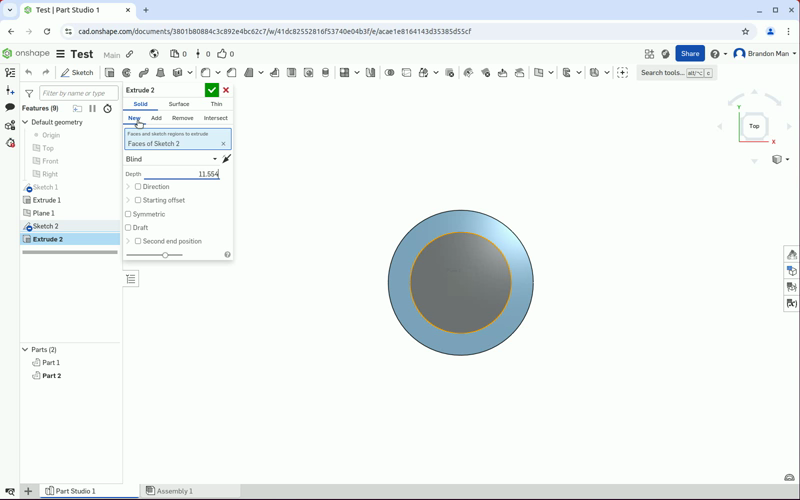
key(enter)
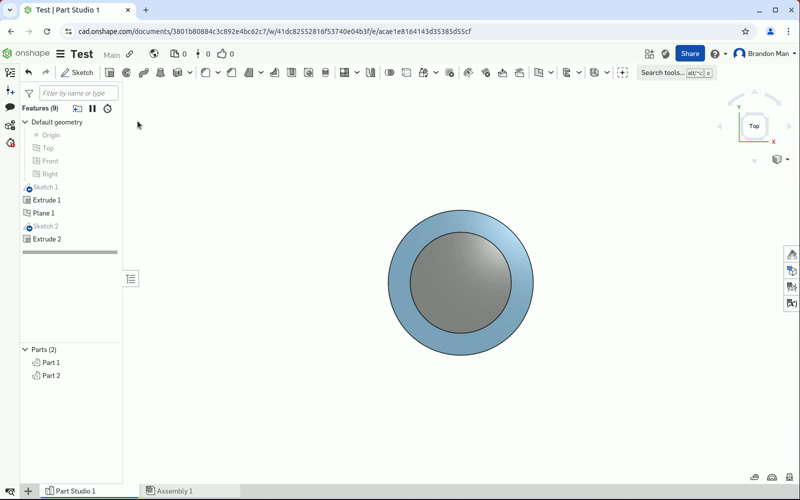
key(shift+h)
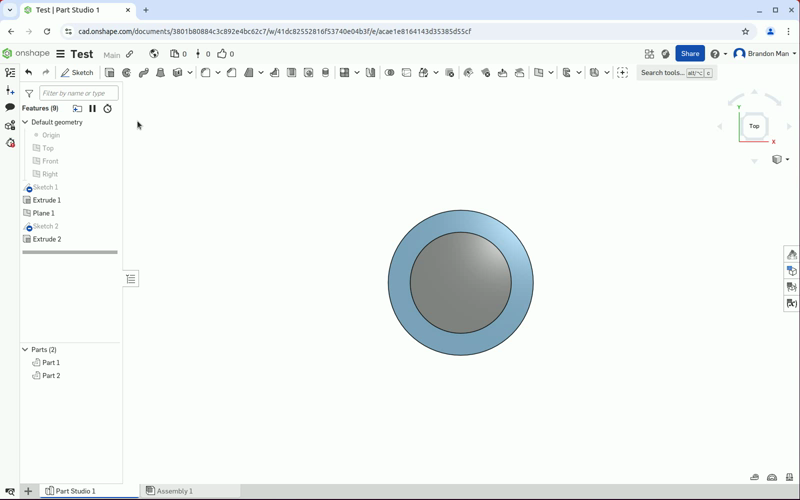
key(shift+h)
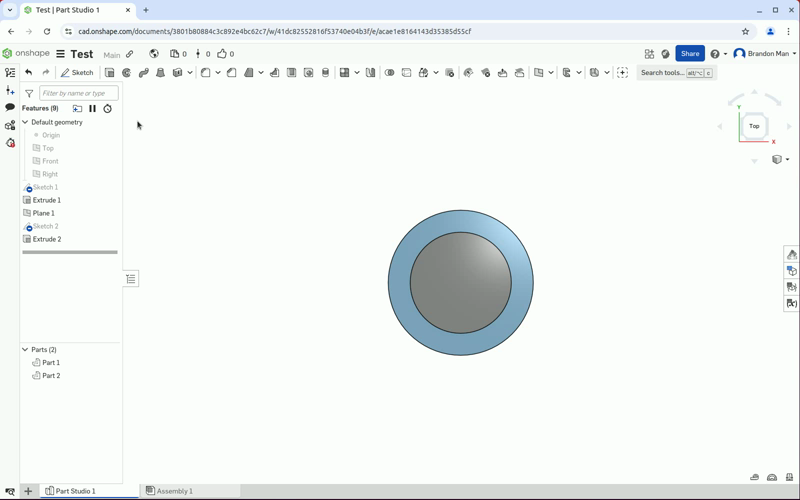
key(shift+7)
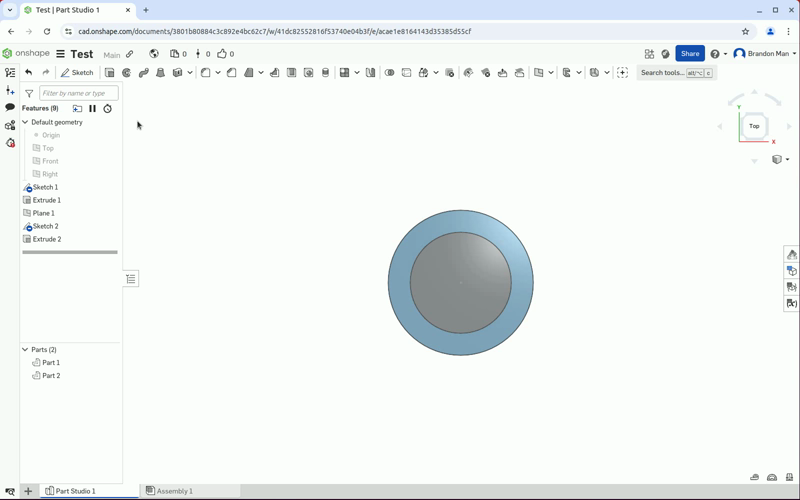
key(up, 3)
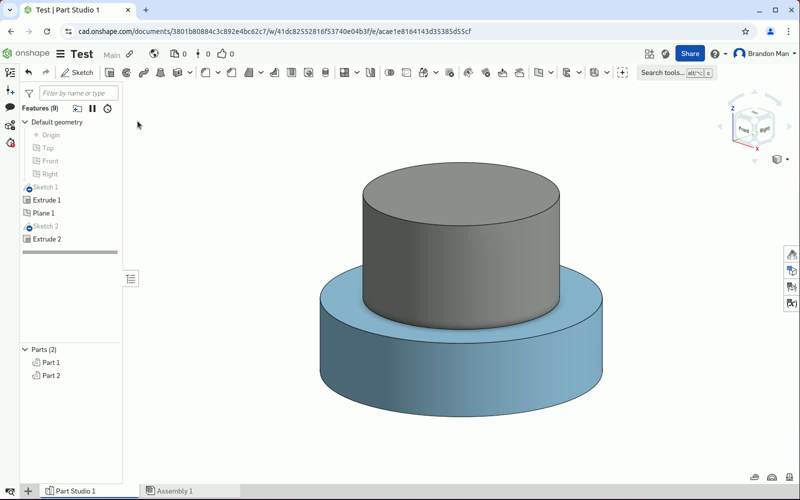
key(left, 3)
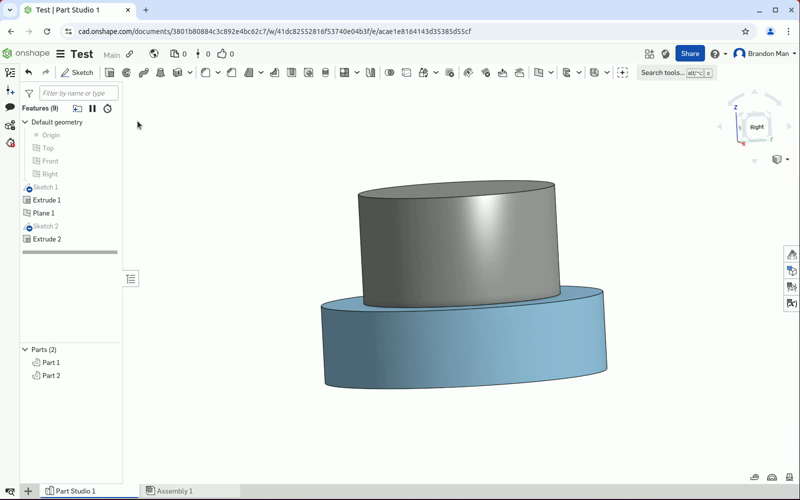
key(right, 3)
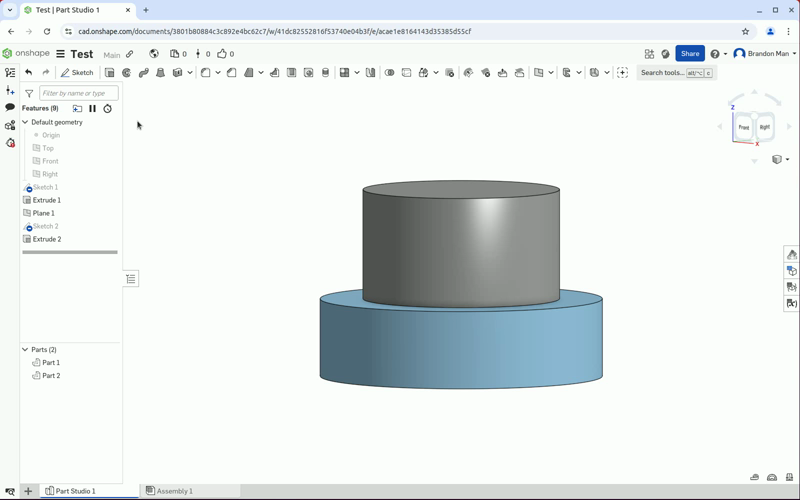
key(down, 3)
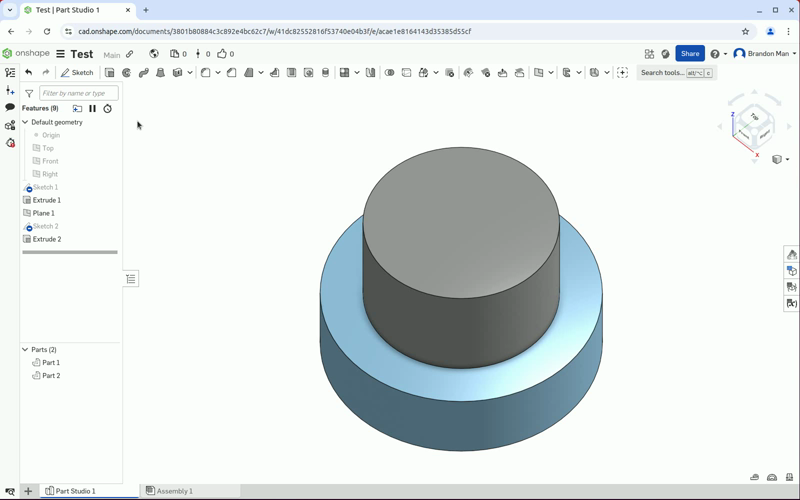
mouse_move(73, 189)
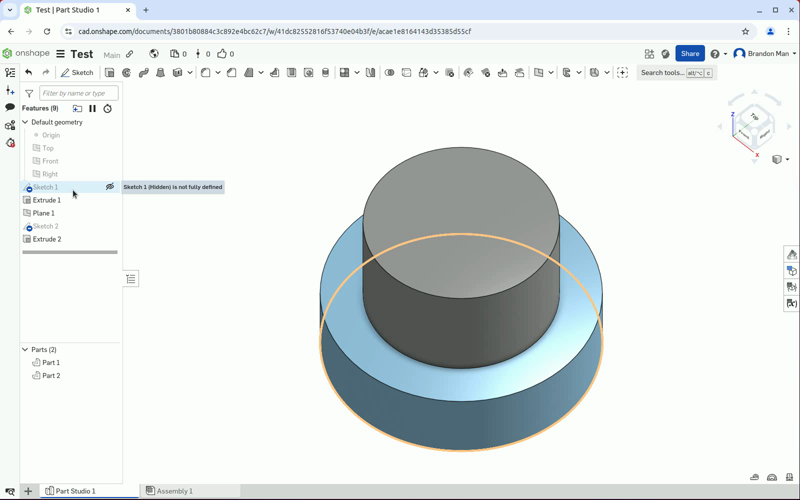
click(73, 189)